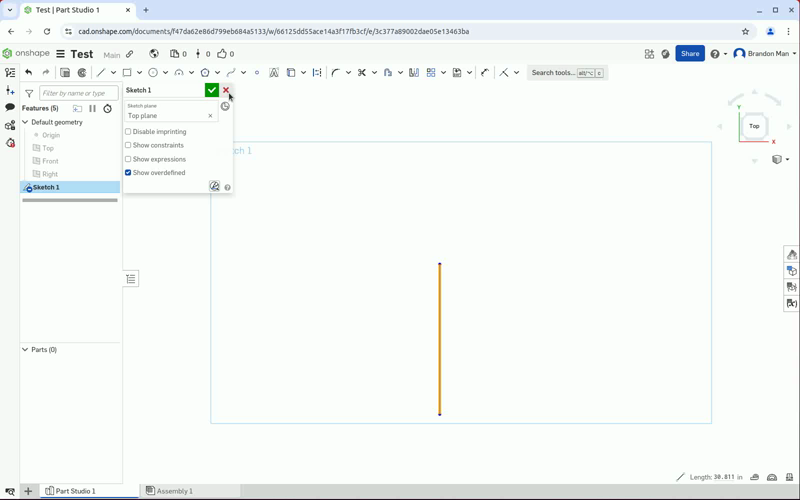
key(shift+h)
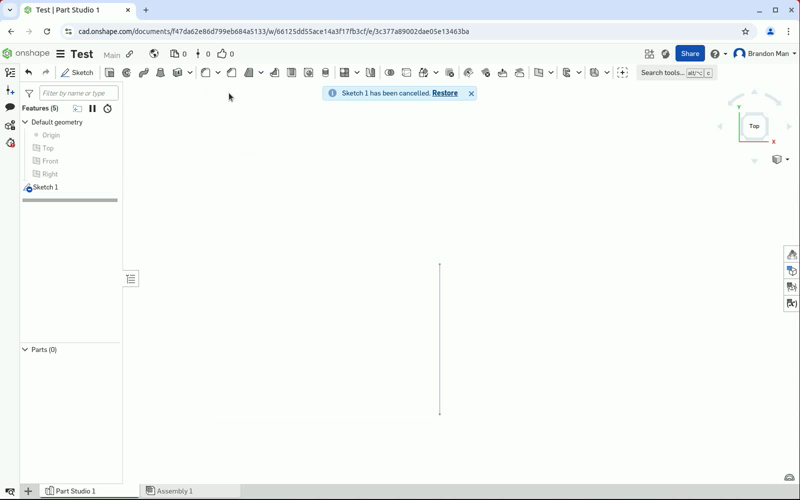
key(shift+s)
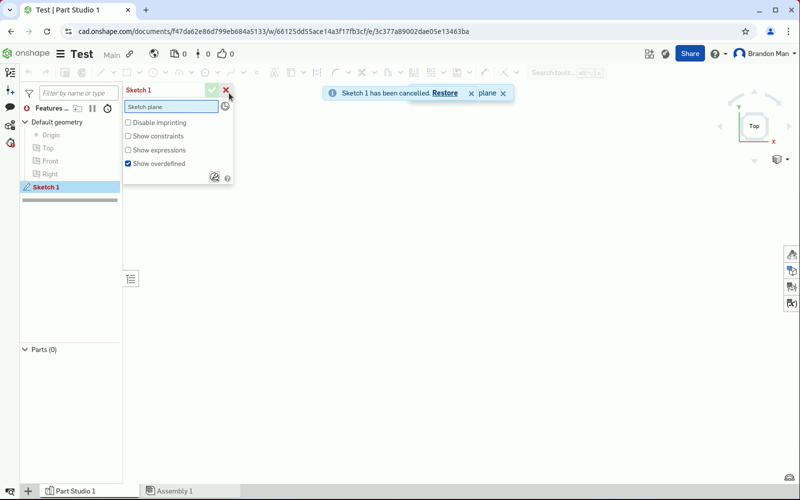
mouse_move(73, 150)
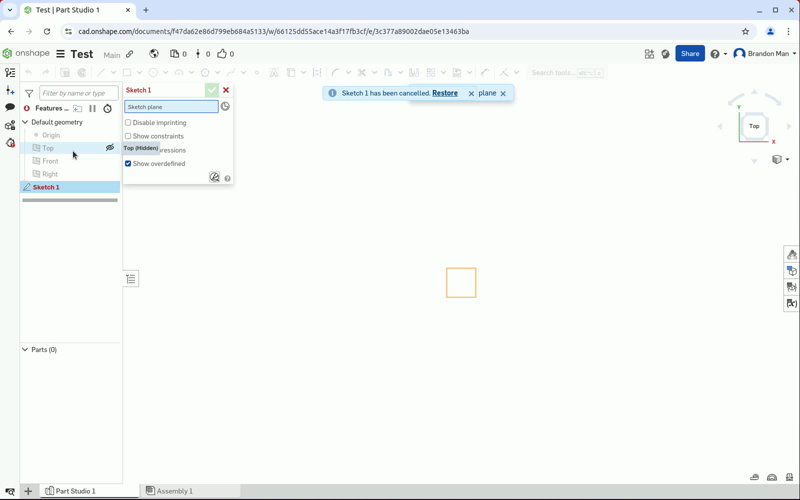
click(73, 150)
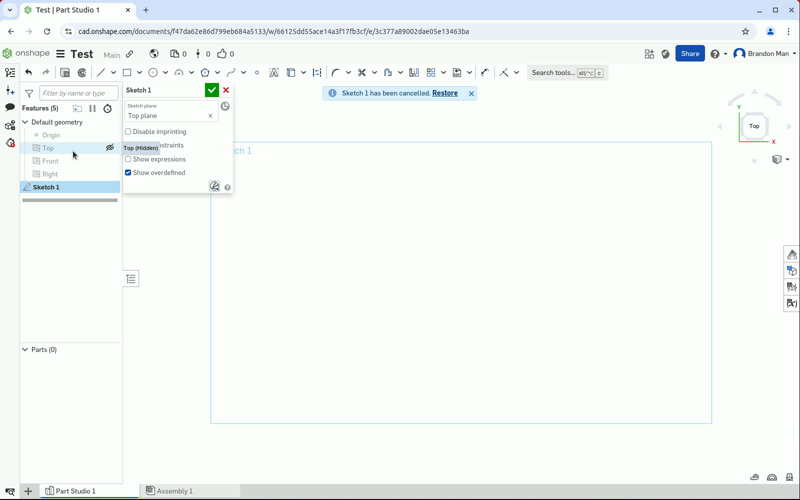
mouse_move(73, 352)
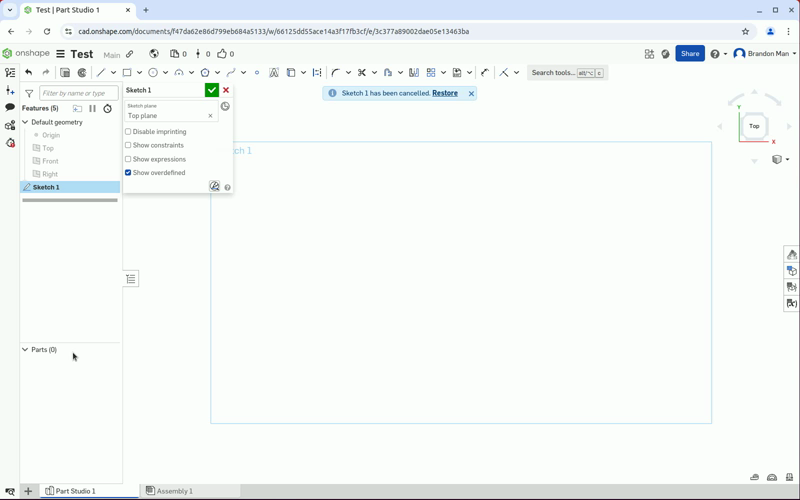
key(y)
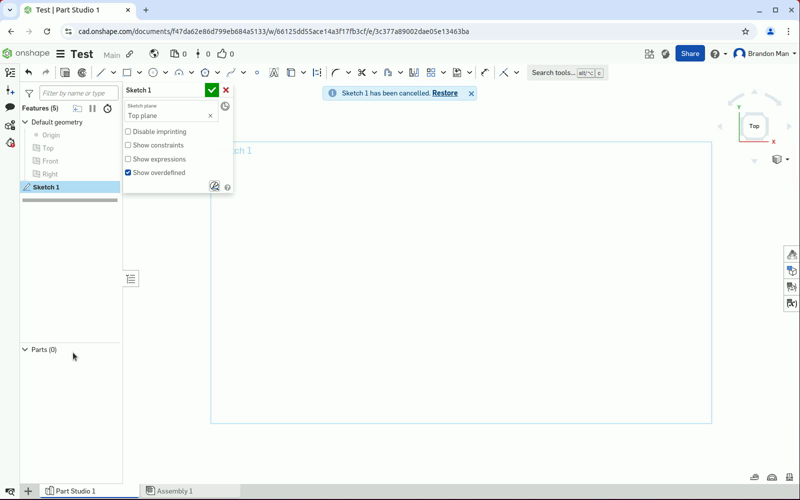
key(c)
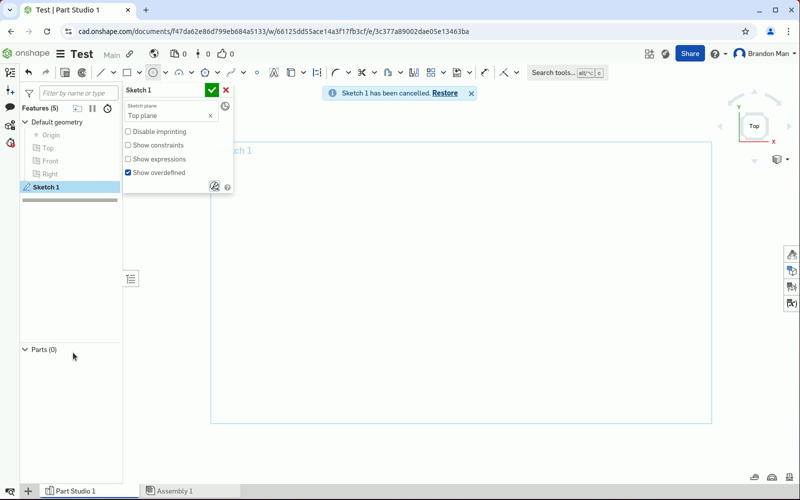
key_down(shift)
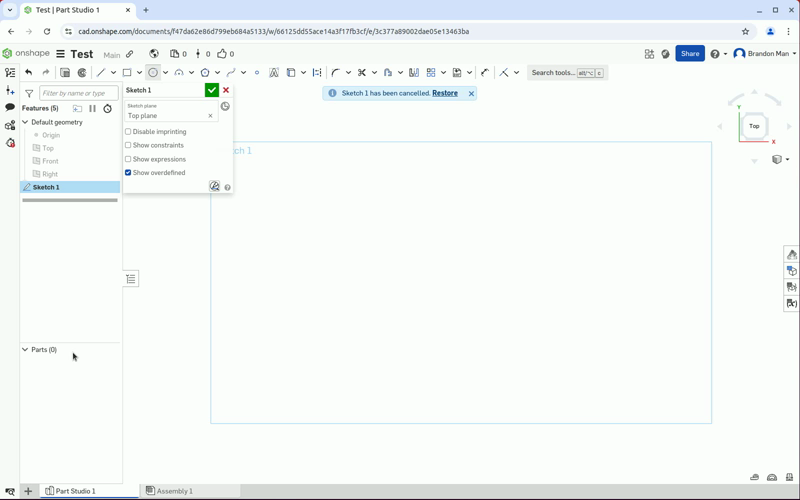
mouse_move(461, 282)
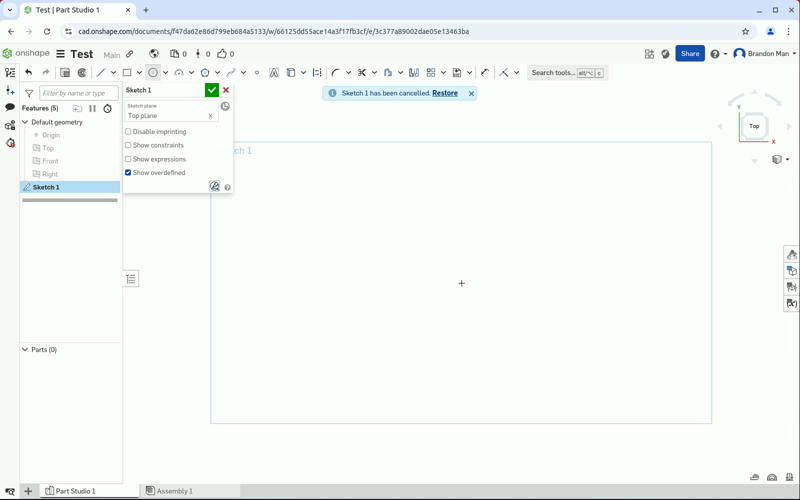
click(461, 282)
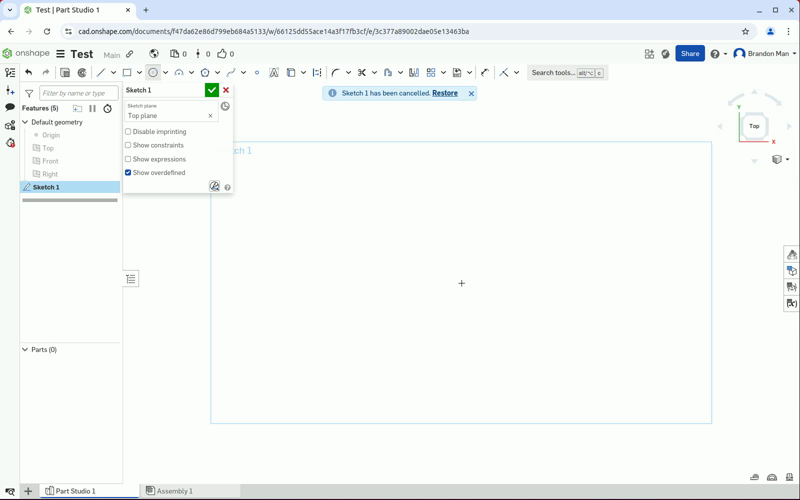
key_up(shift)
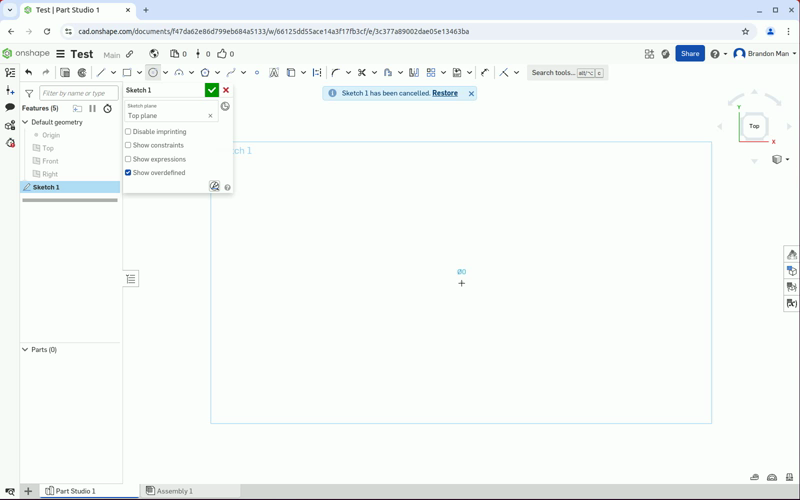
mouse_move(557, 282)
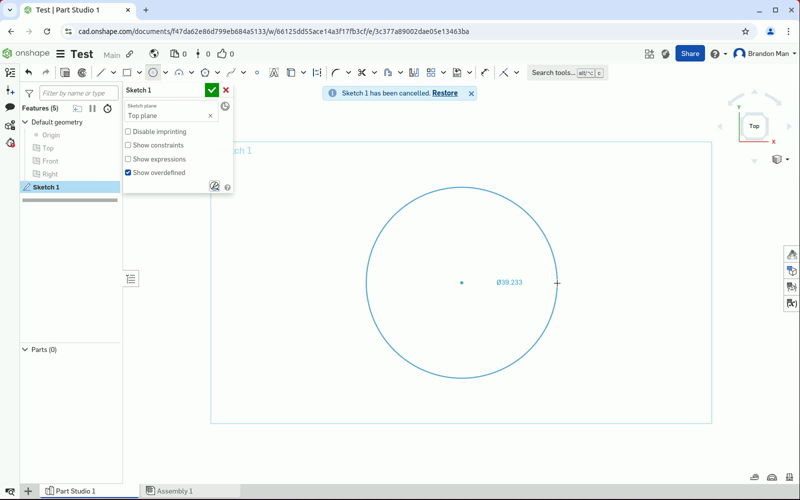
click(557, 282)
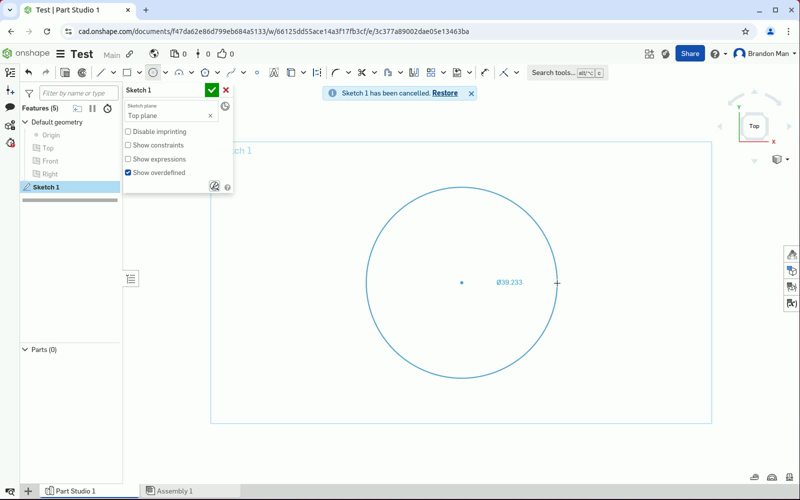
key(esc)
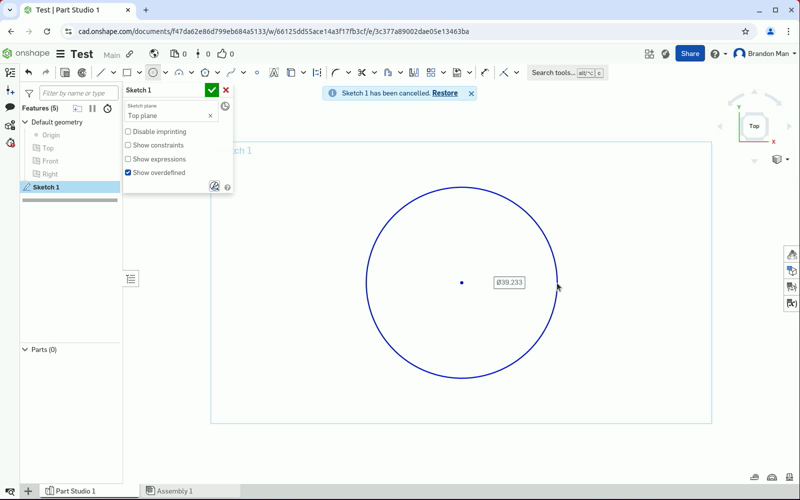
mouse_move(424, 276)
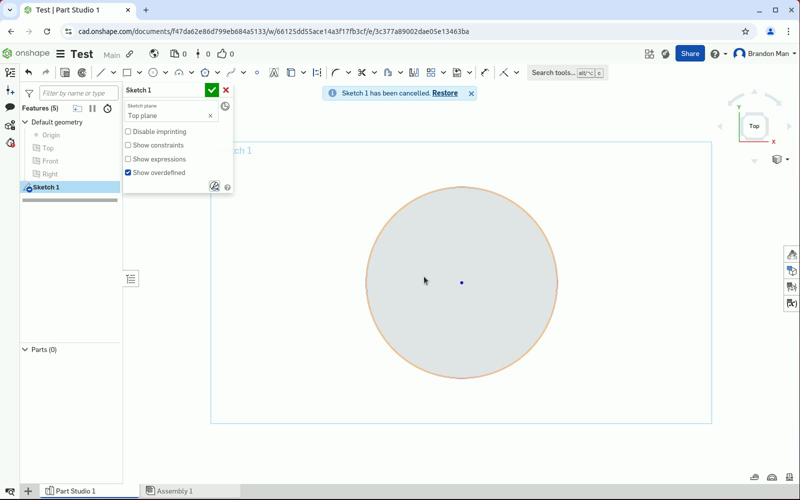
click(424, 276)
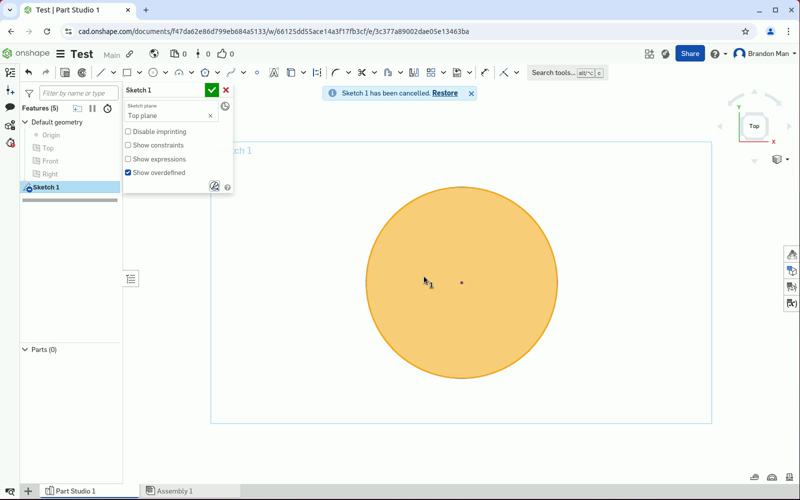
mouse_move(73, 352)
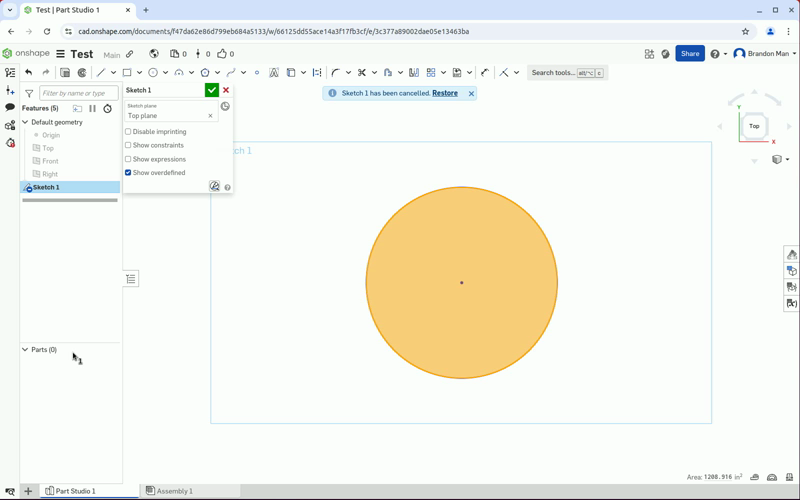
key(shift+y)
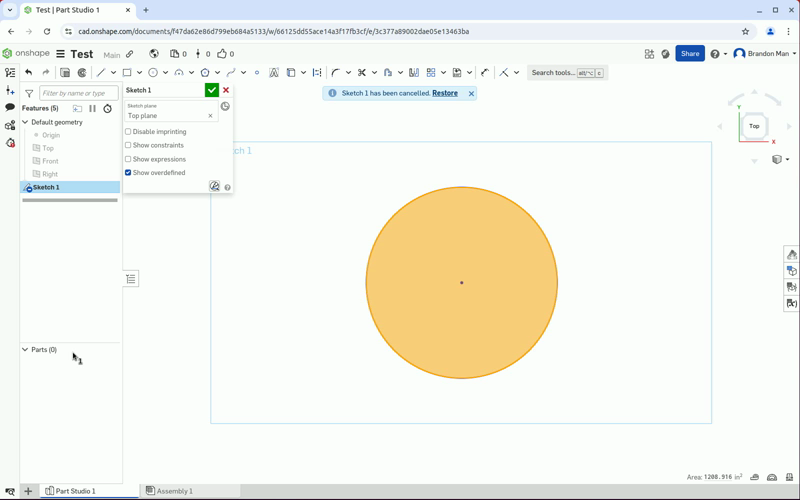
key(shift+e)
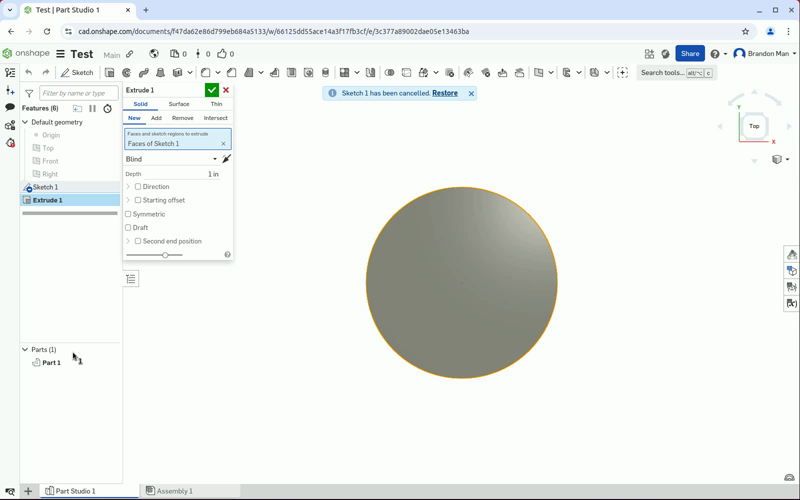
mouse_move(143, 106)
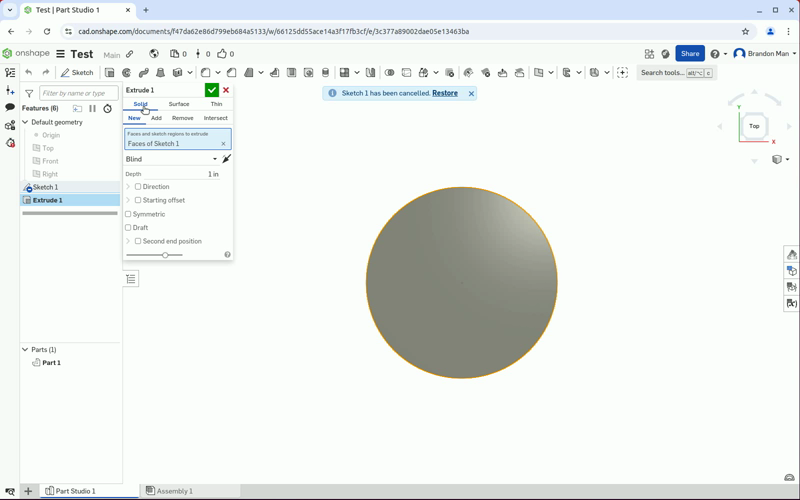
click(143, 106)
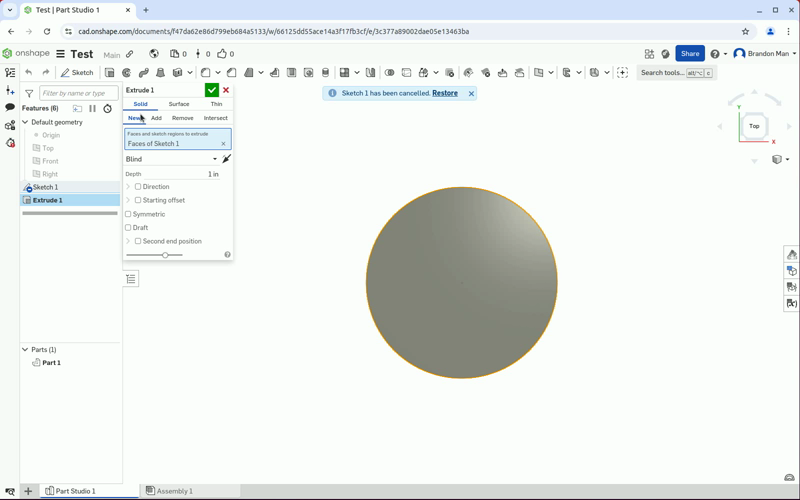
mouse_move(137, 120)
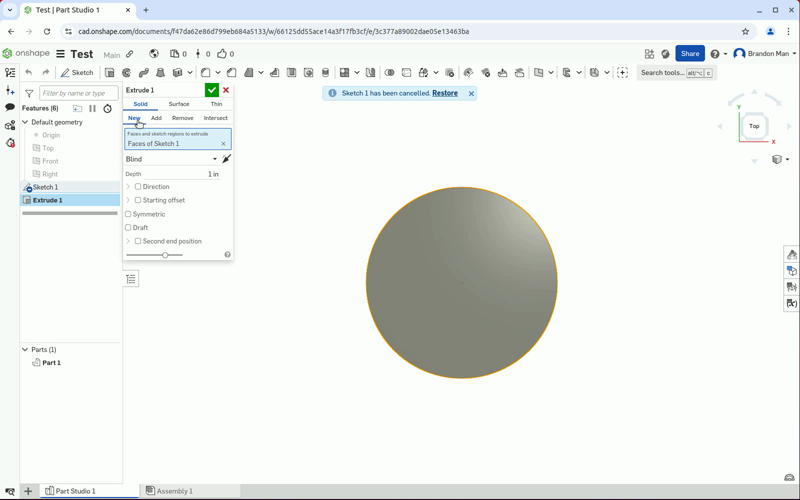
click(137, 120)
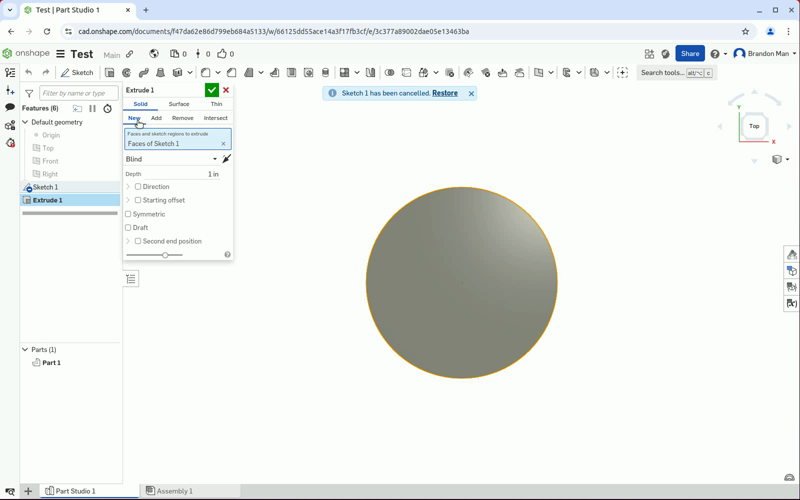
key(tab, 4)
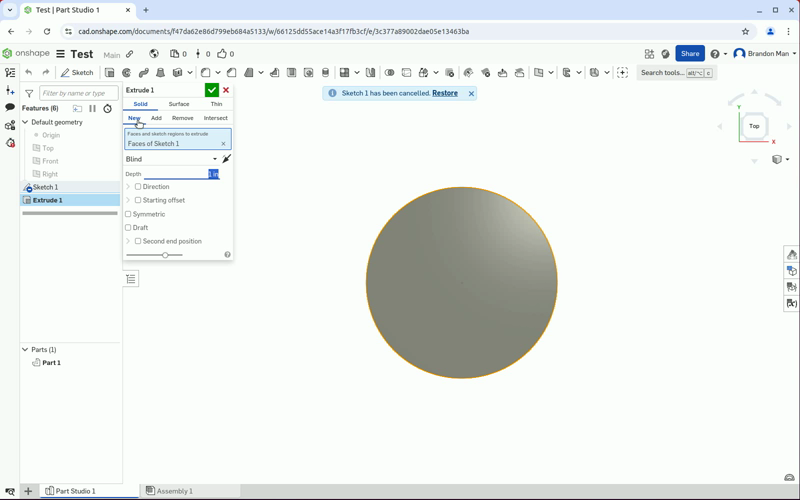
text(3.37)
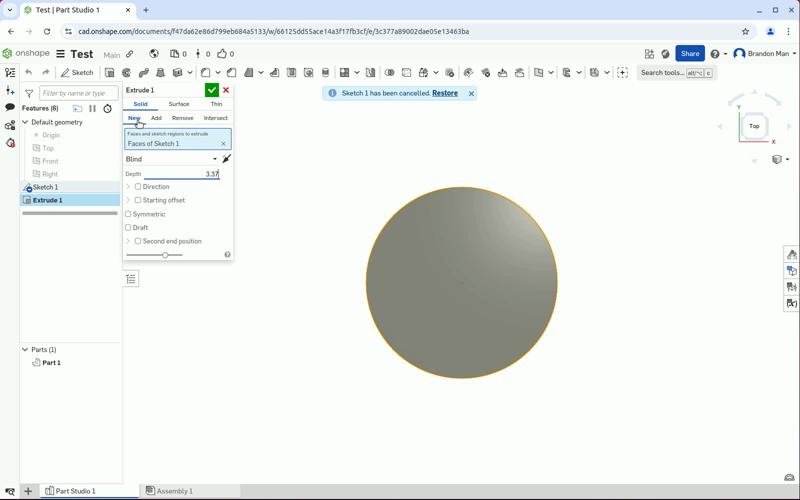
key(enter)
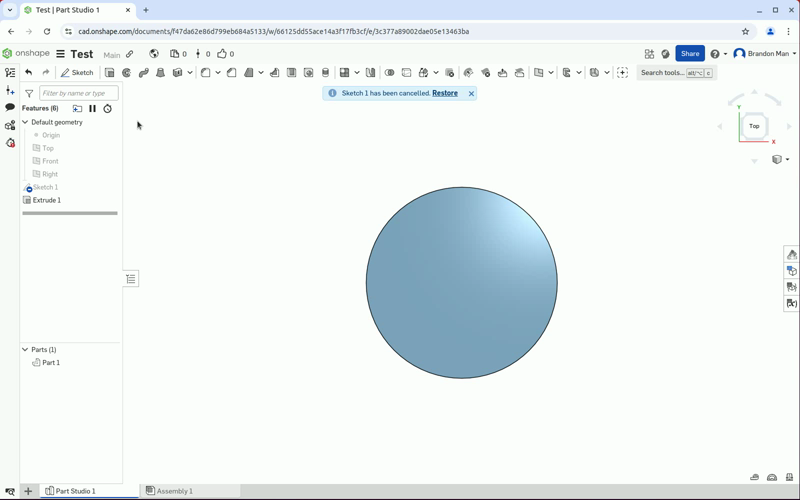
key(shift+h)
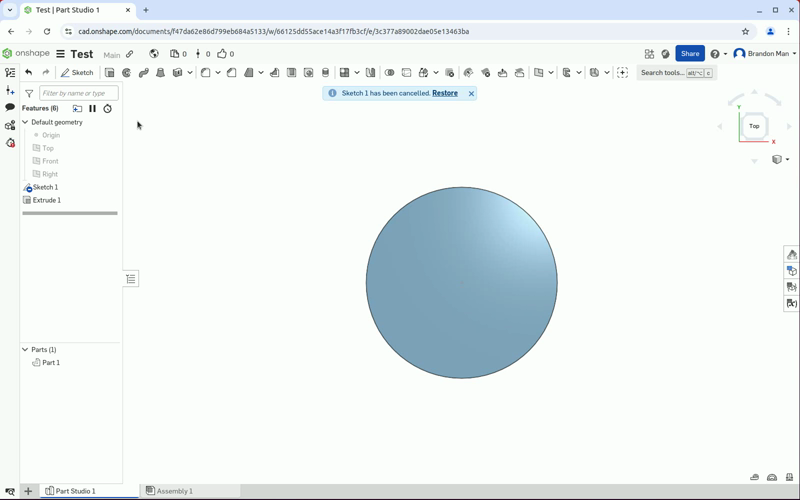
key(shift+h)
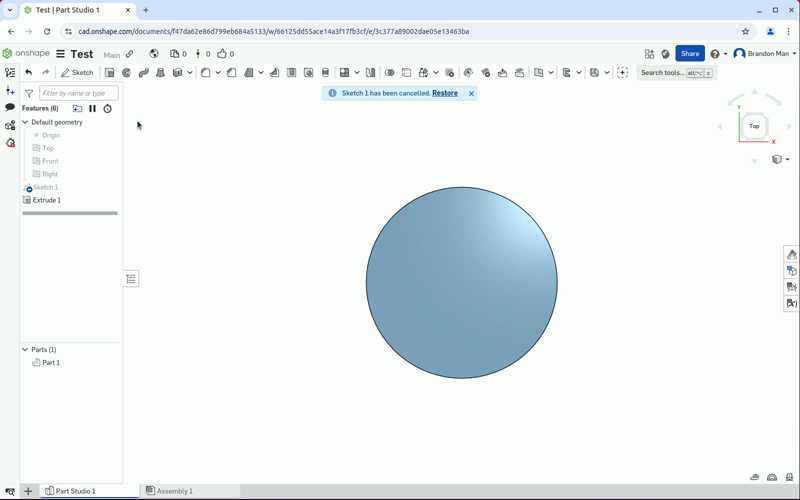
mouse_move(73, 189)
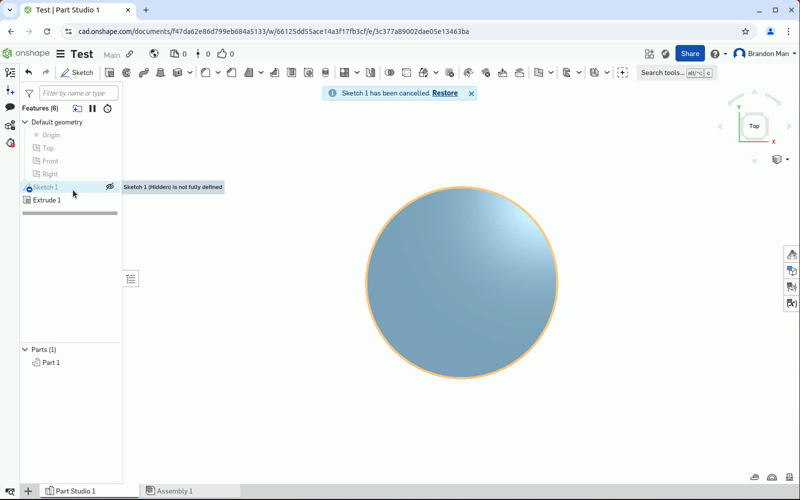
click(73, 189)
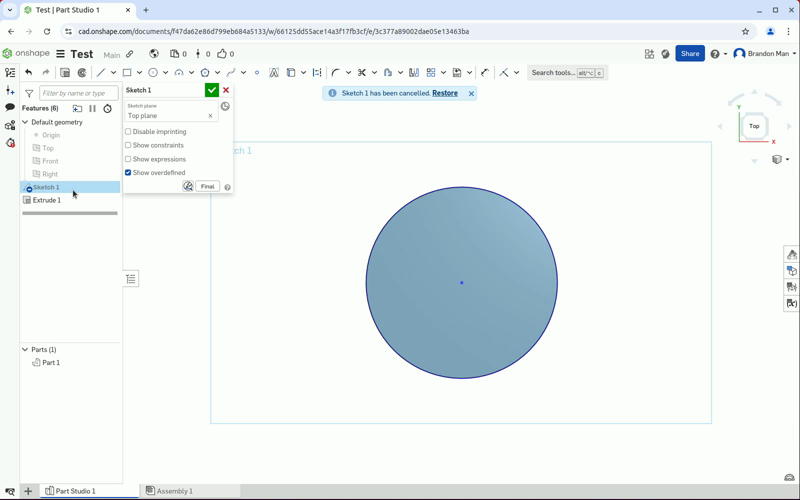
mouse_move(229, 92)
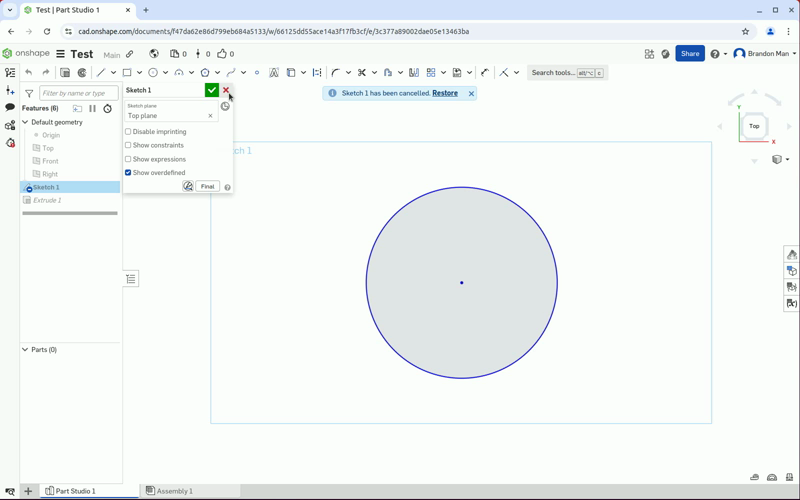
click(229, 92)
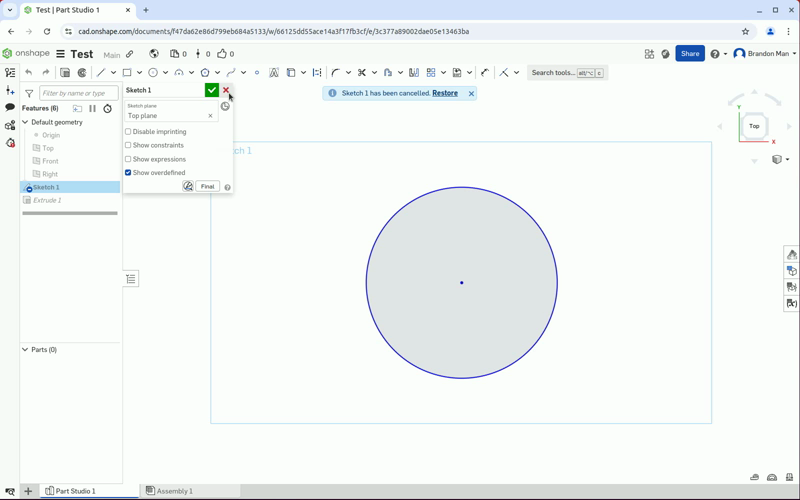
key(shift+s)
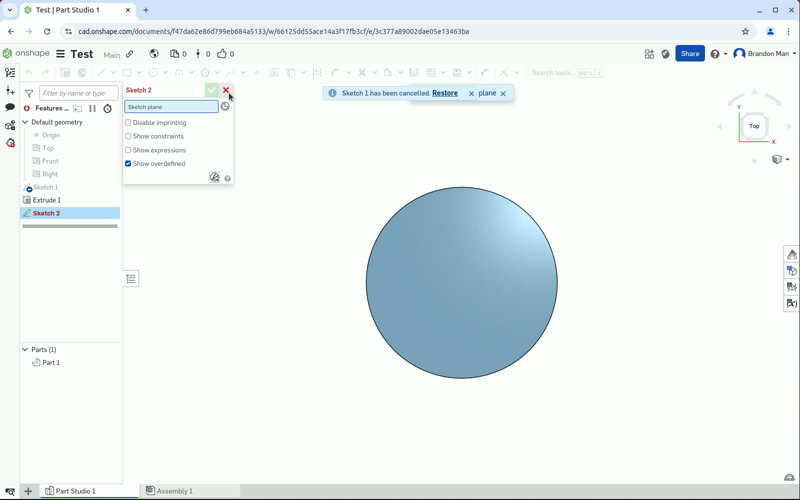
mouse_move(73, 150)
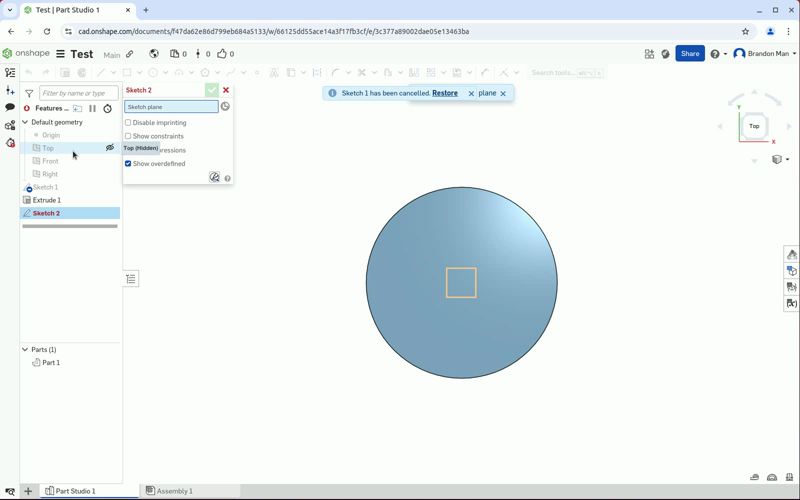
click(73, 150)
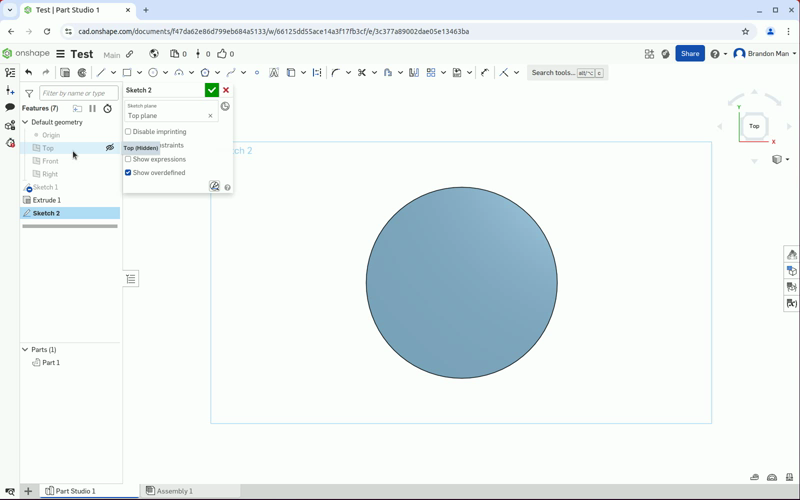
mouse_move(73, 352)
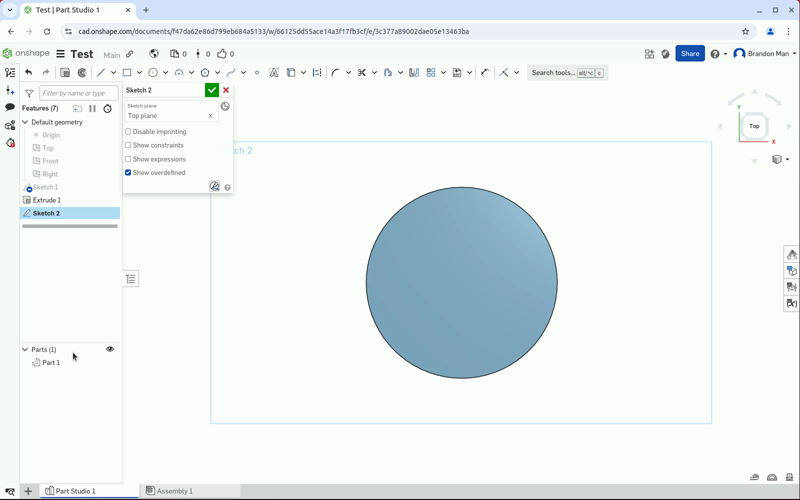
key(y)
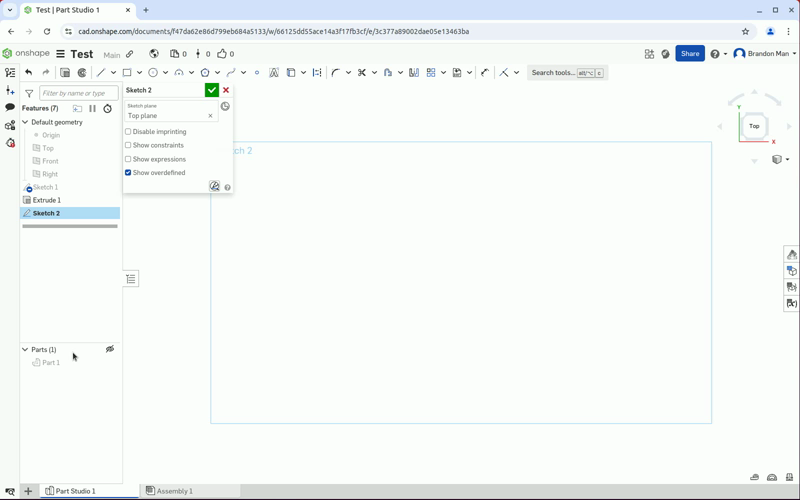
key(l)
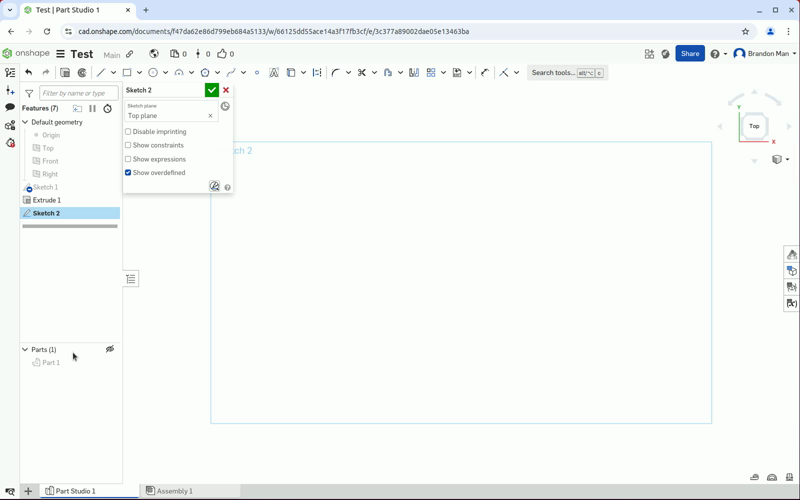
key_down(shift)
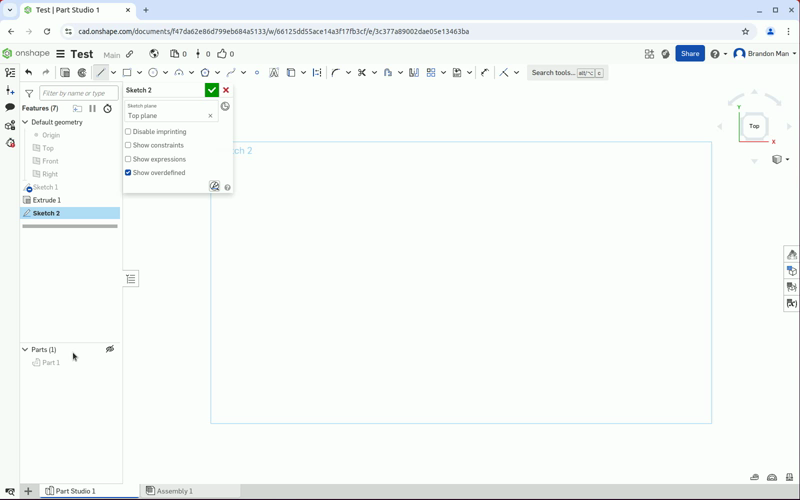
mouse_move(348, 395)
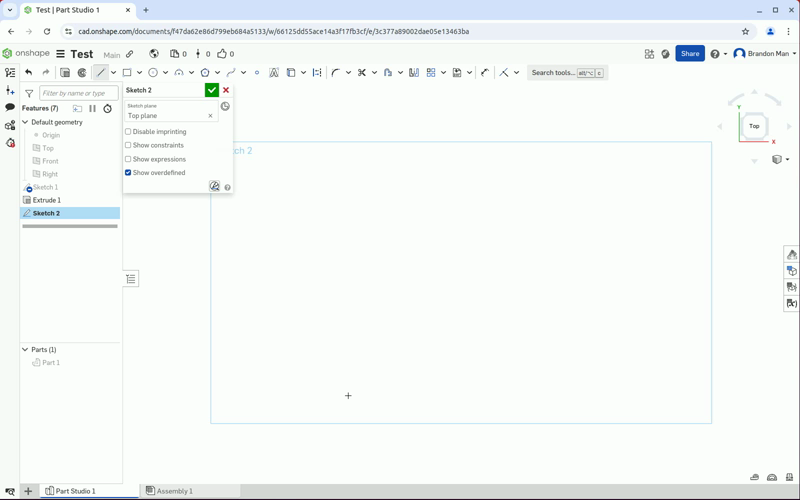
click(348, 395)
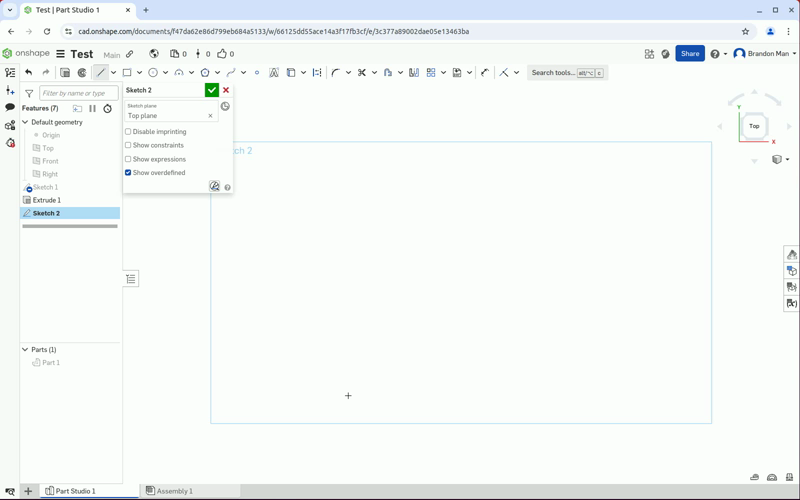
key_up(shift)
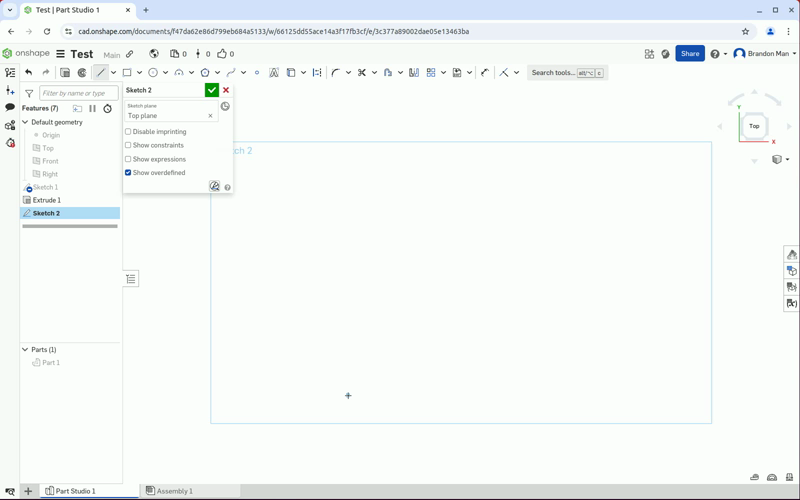
key_down(shift)
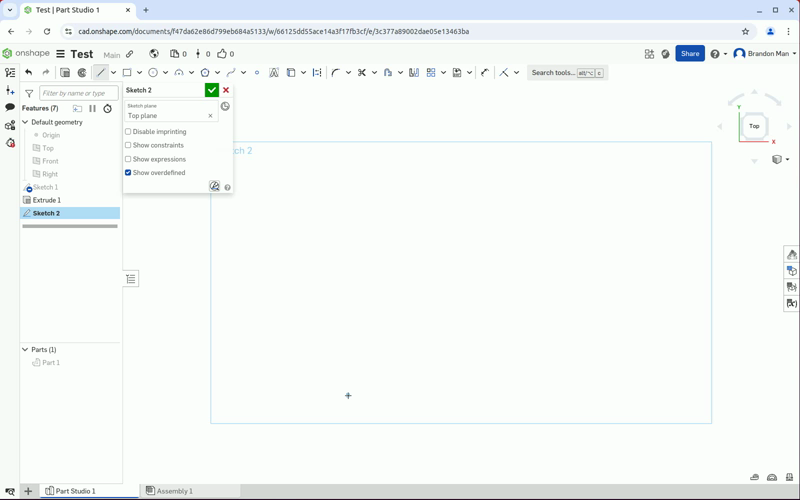
mouse_move(572, 395)
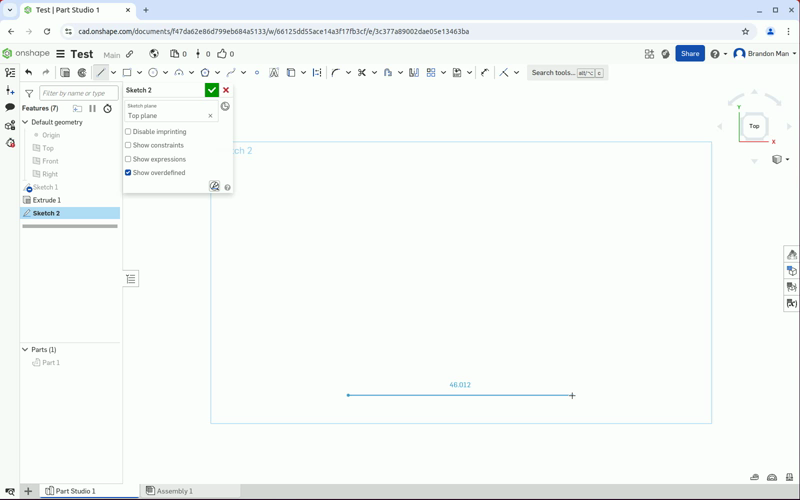
click(572, 395)
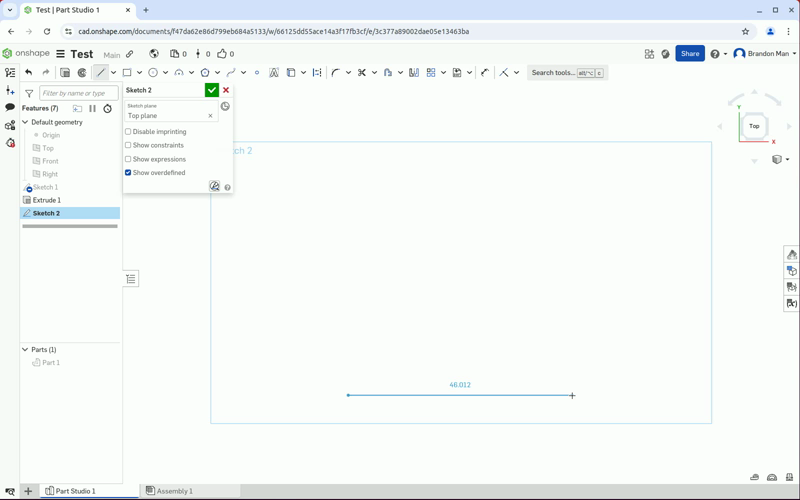
key_up(shift)
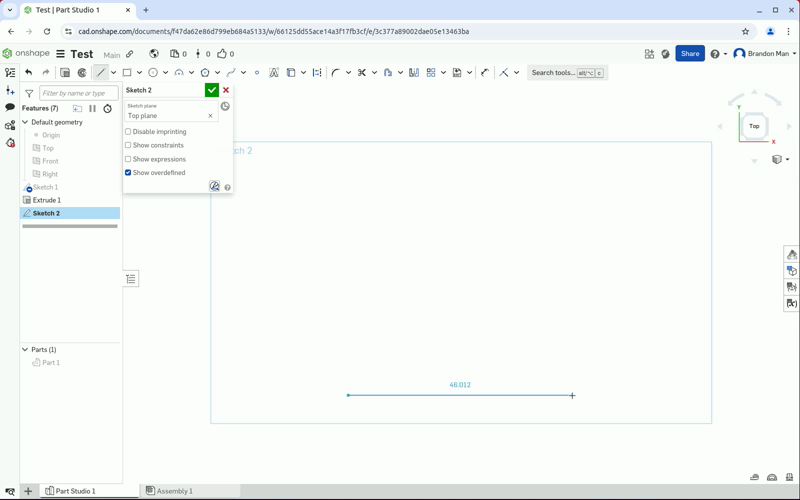
key_down(shift)
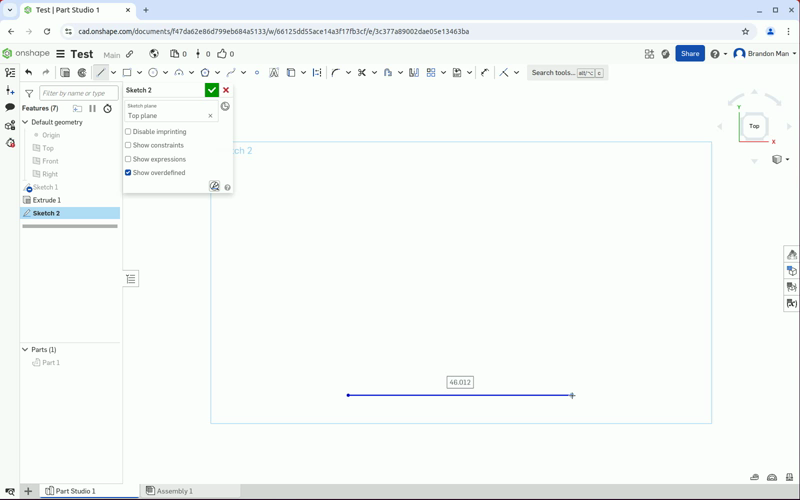
mouse_move(572, 171)
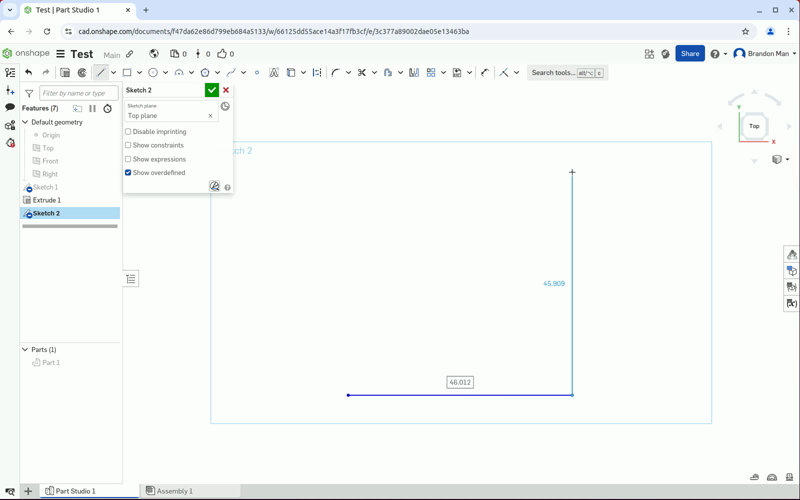
click(572, 171)
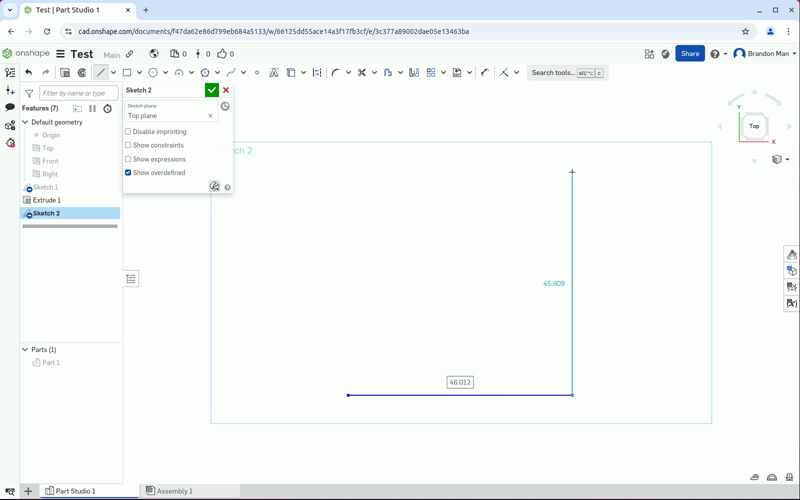
key_up(shift)
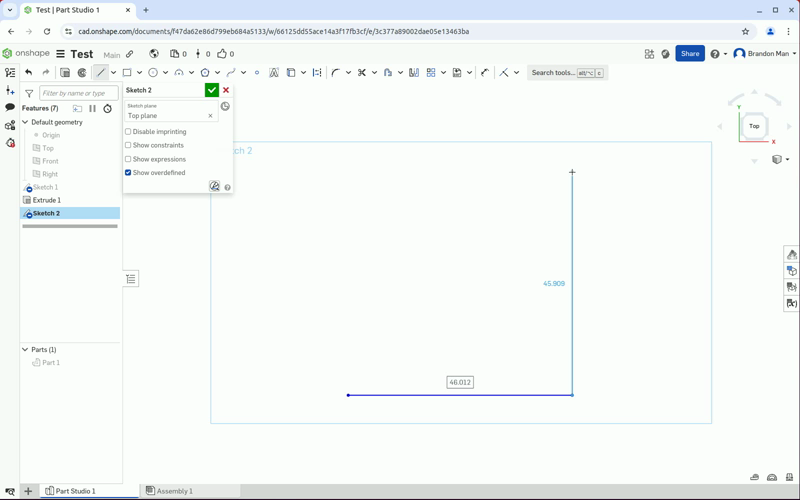
key_down(shift)
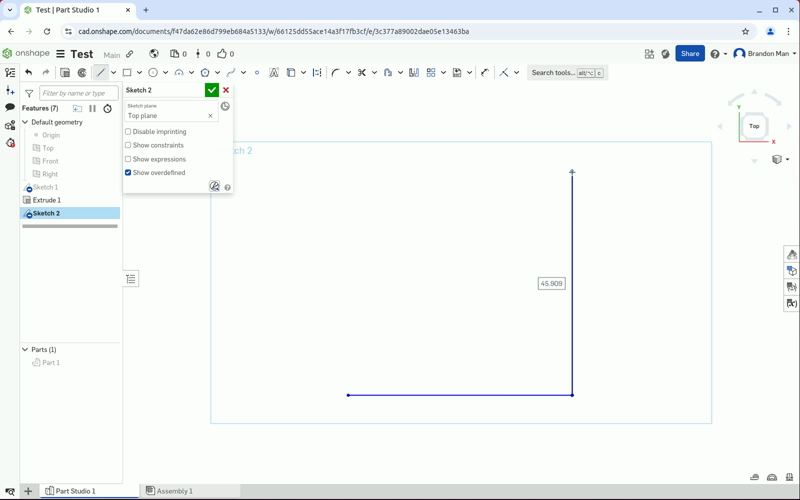
mouse_move(348, 171)
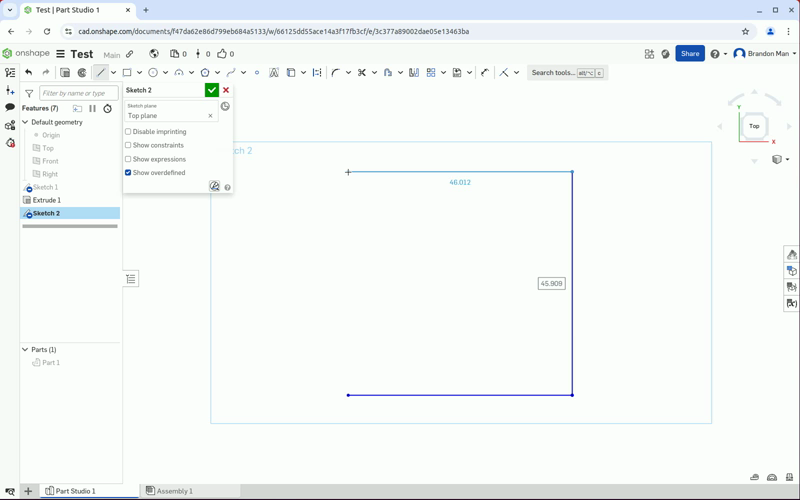
click(348, 171)
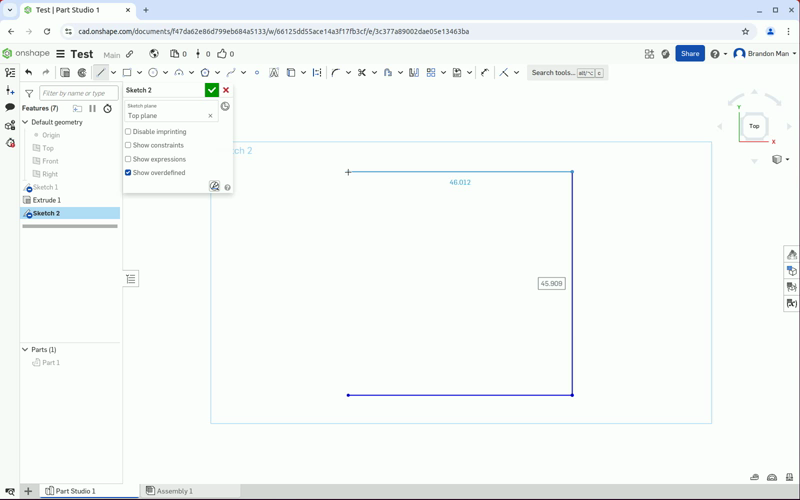
key_up(shift)
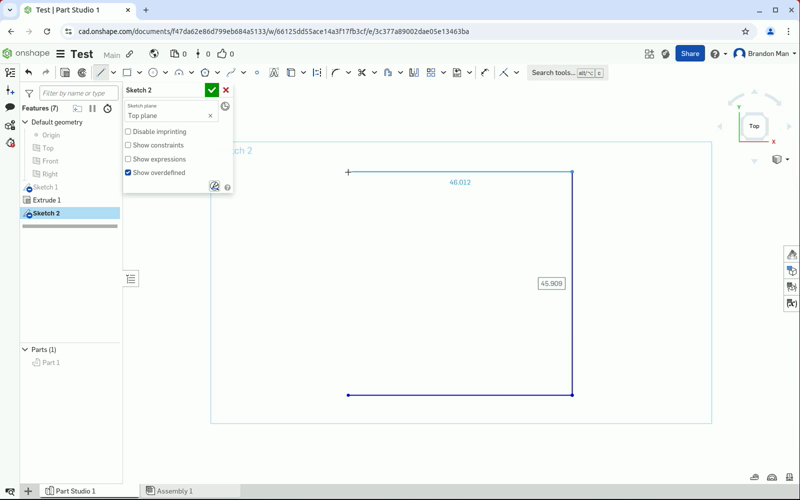
key_down(shift)
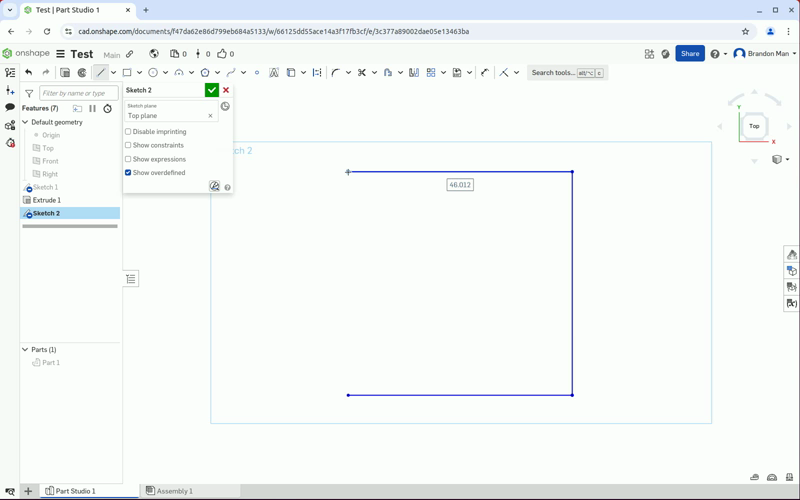
mouse_move(348, 395)
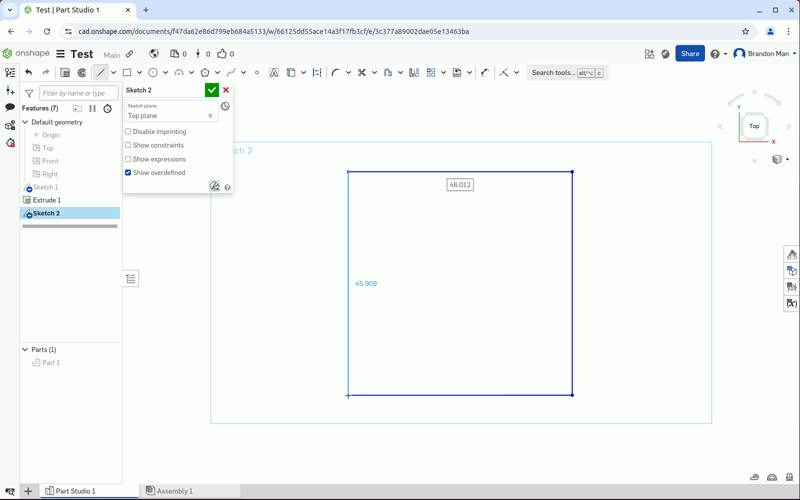
key_up(shift)
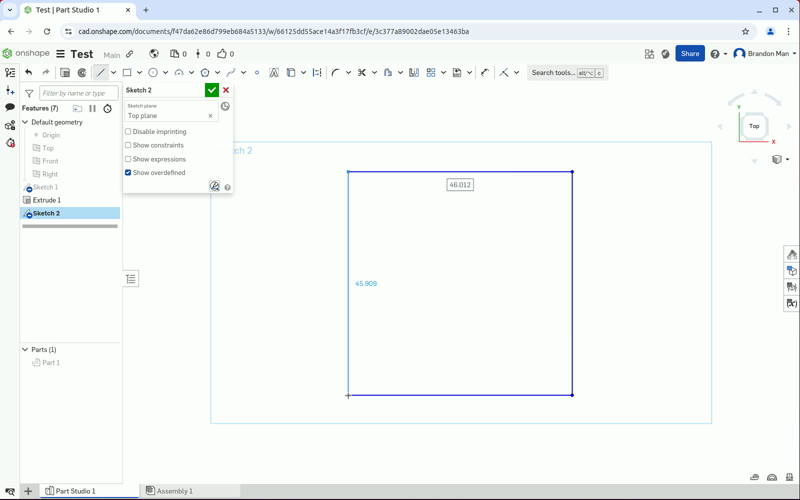
click(348, 395)
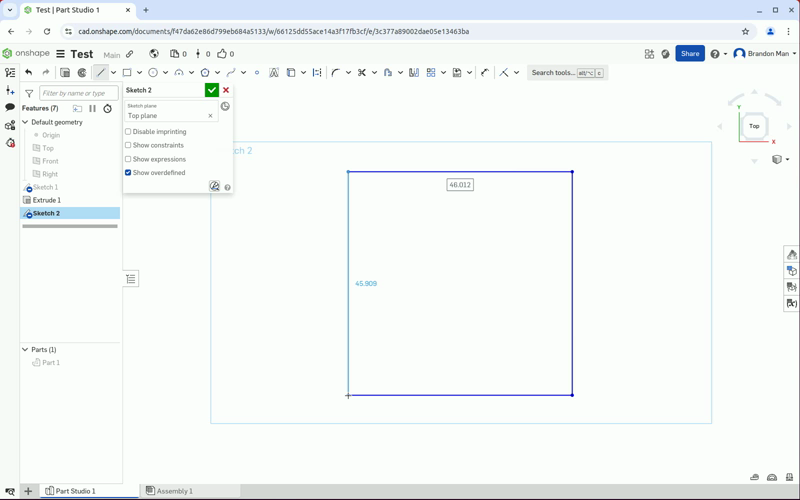
key(esc)
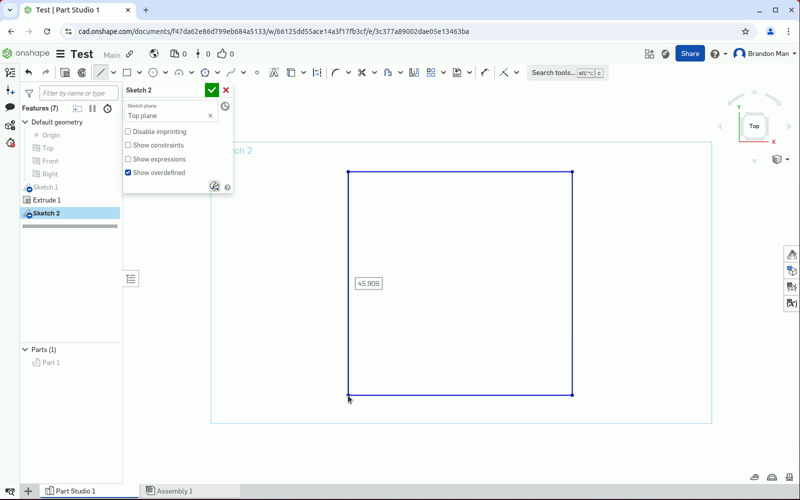
mouse_move(407, 214)
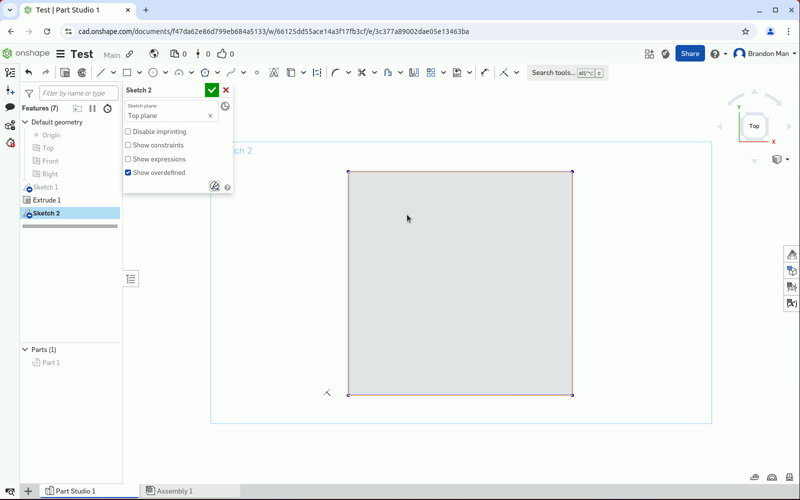
click(407, 214)
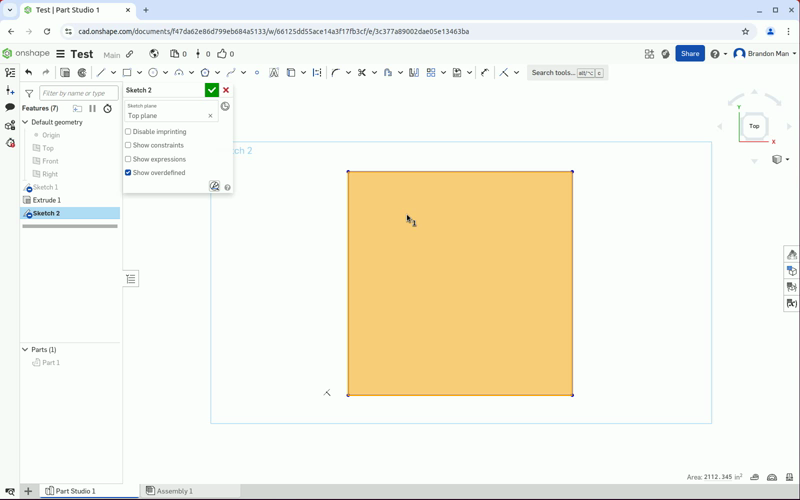
mouse_move(73, 352)
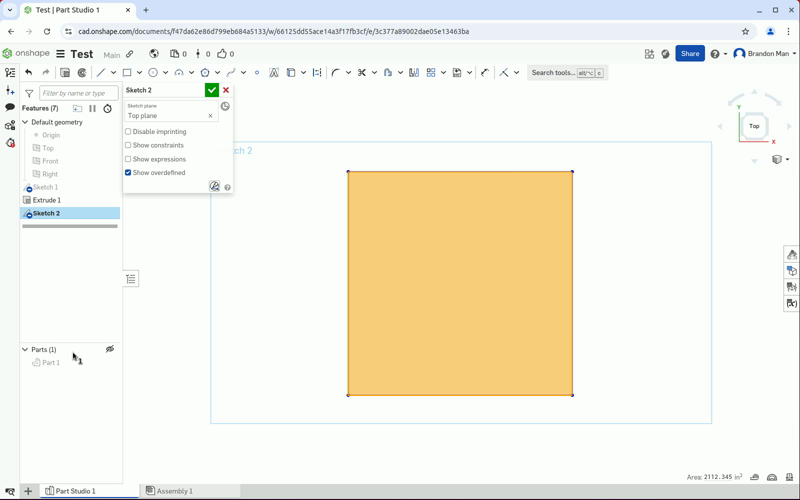
key(shift+y)
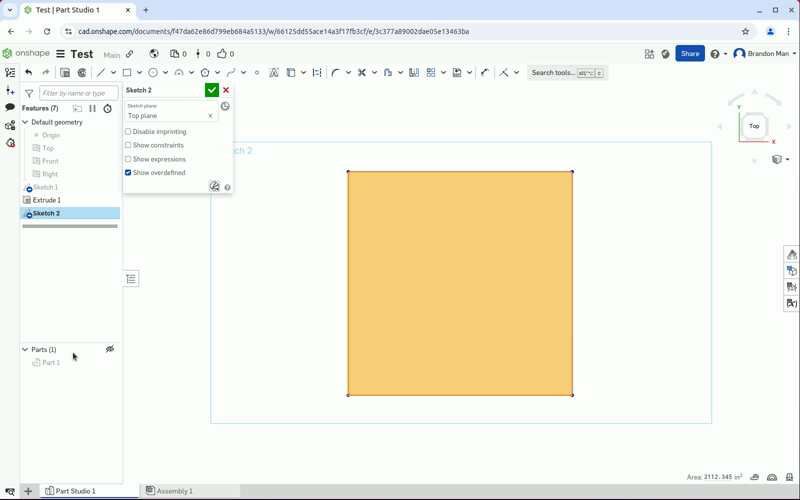
key(shift+e)
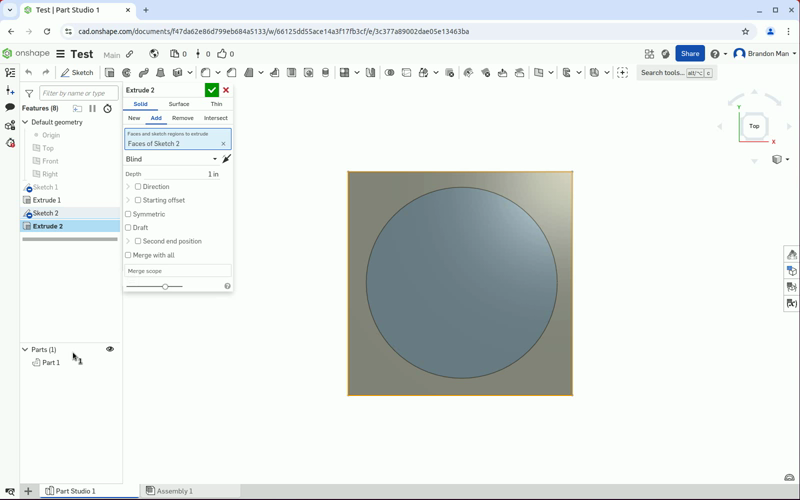
mouse_move(143, 106)
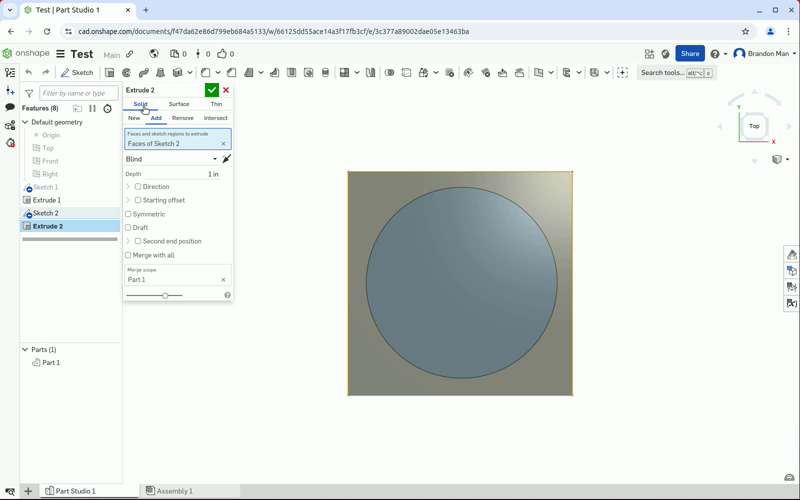
click(143, 106)
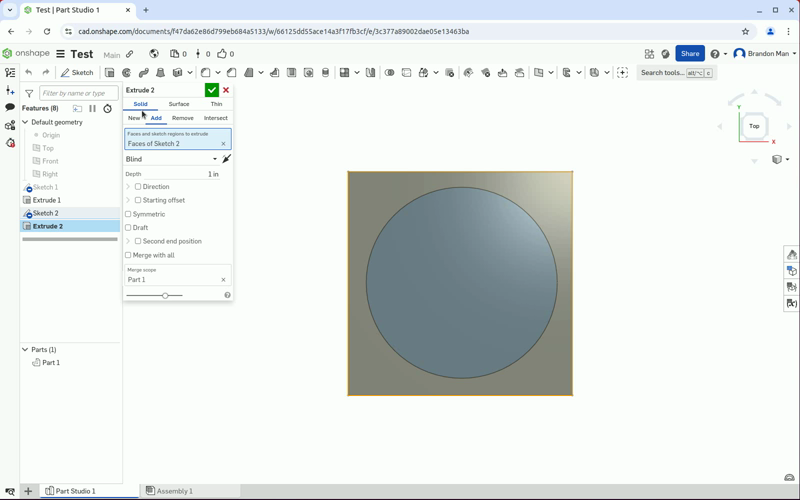
mouse_move(137, 120)
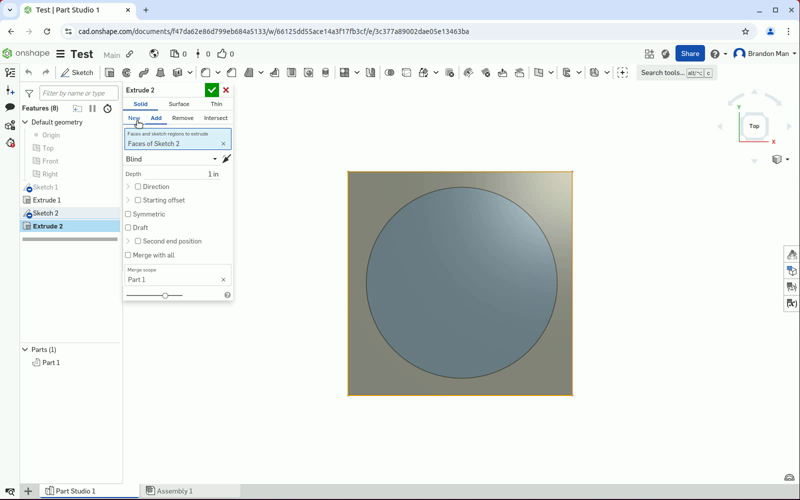
click(137, 120)
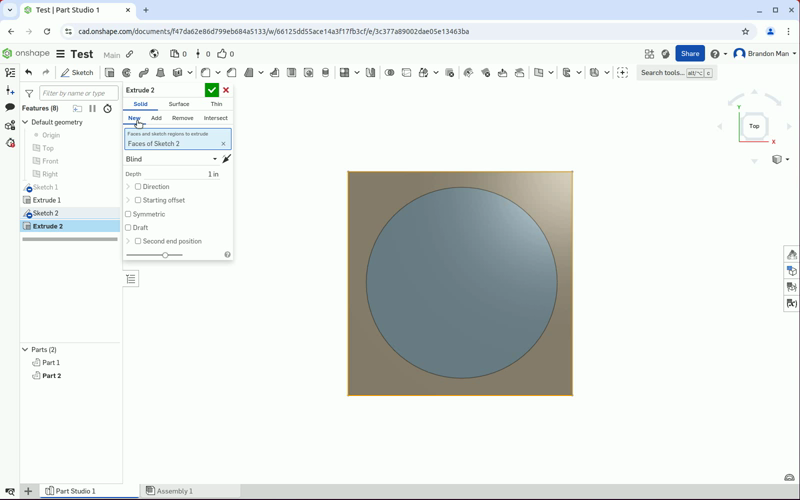
key(tab, 4)
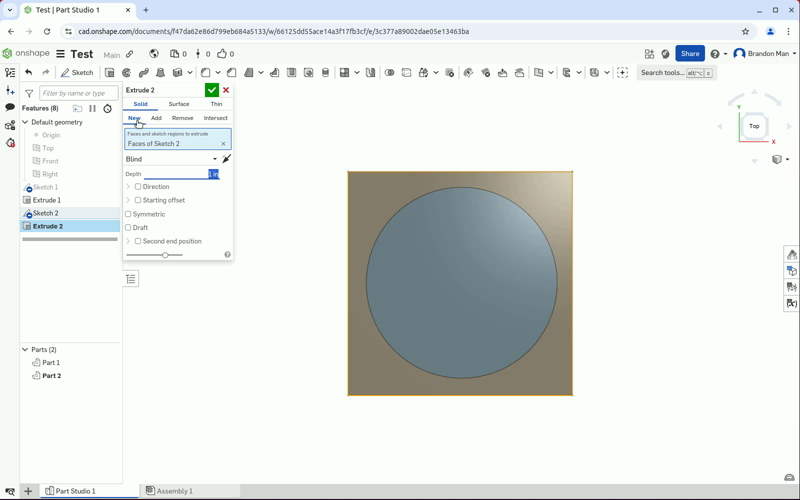
text(-3.37)
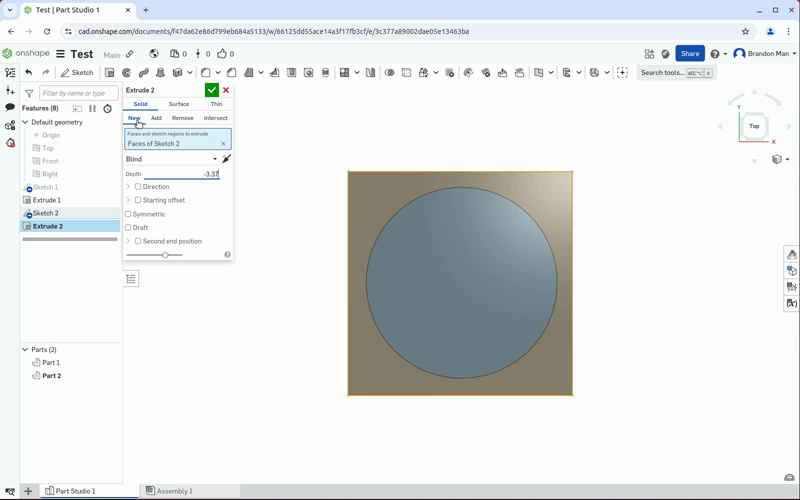
key(enter)
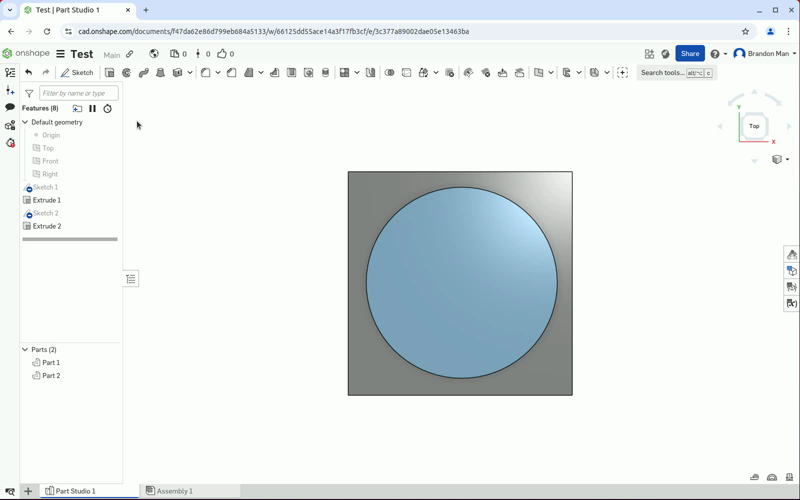
key(shift+h)
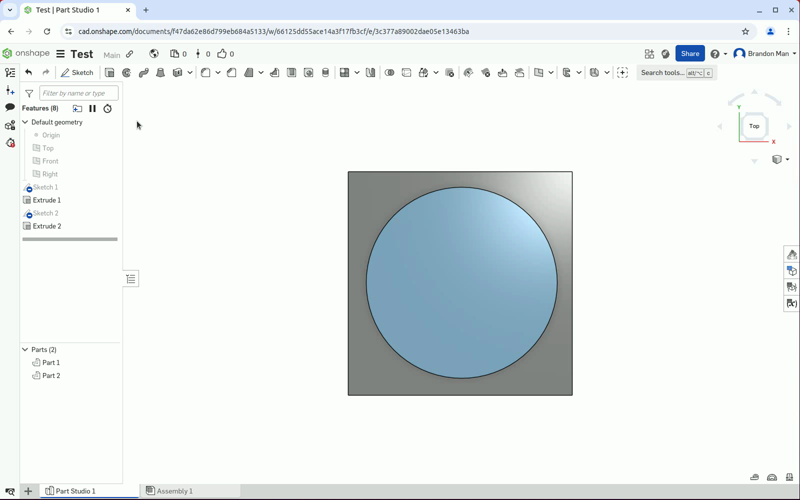
key(shift+h)
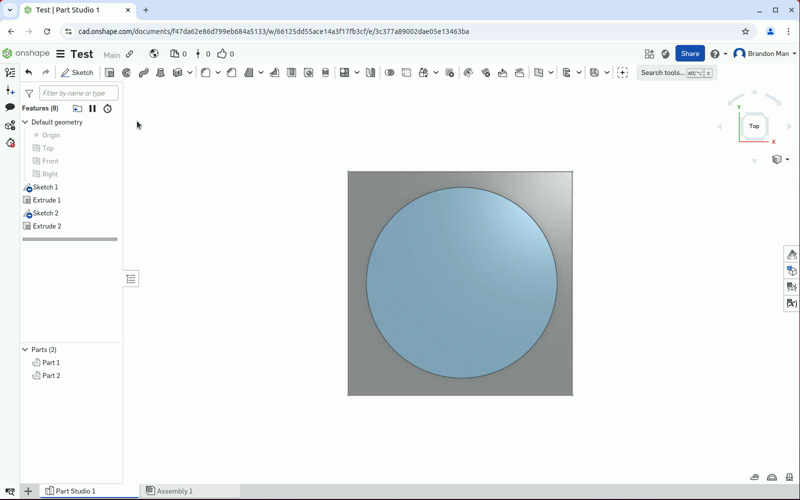
key(shift+7)
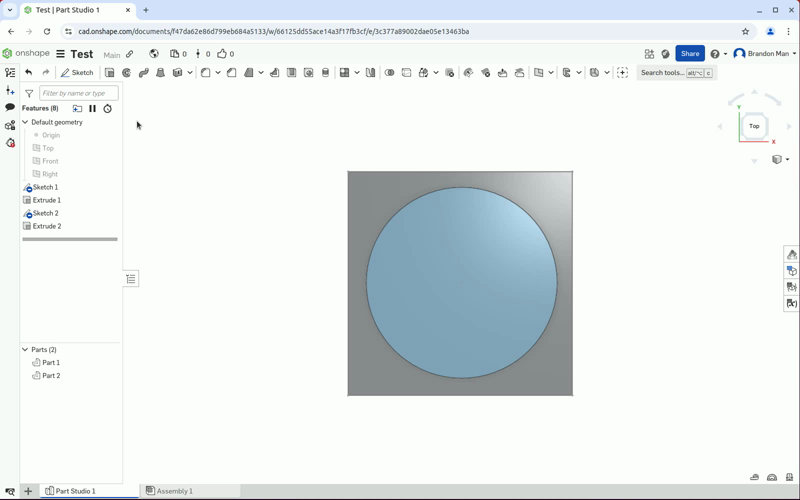
key(up, 3)
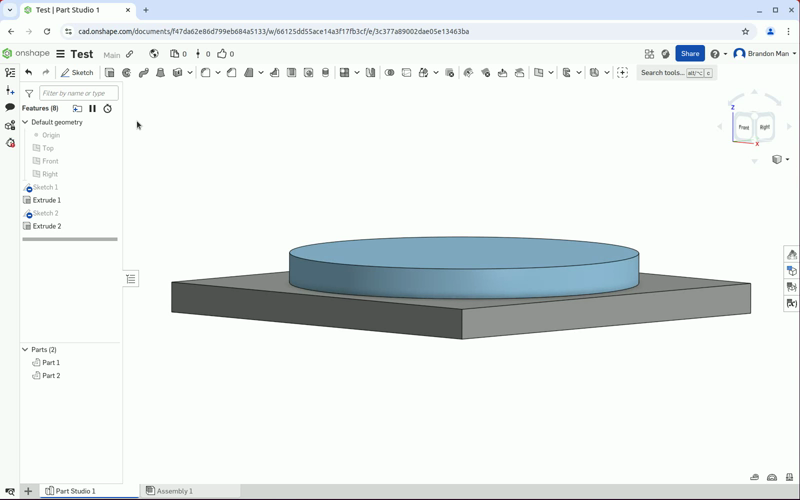
key(left, 3)
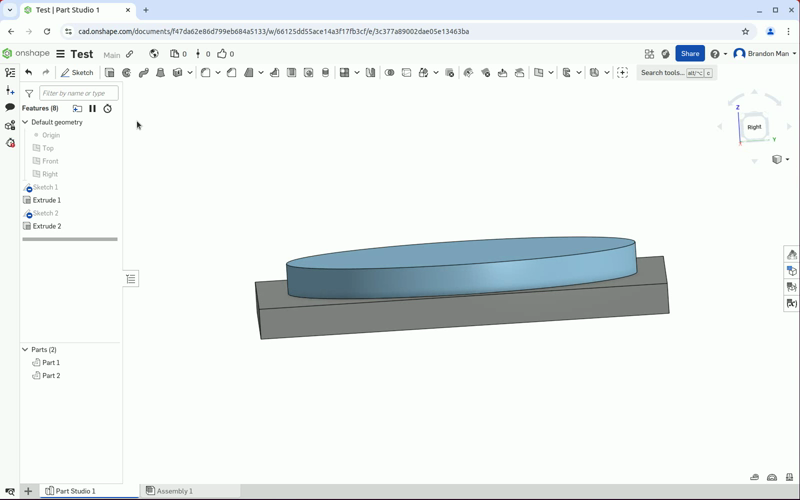
key(right, 3)
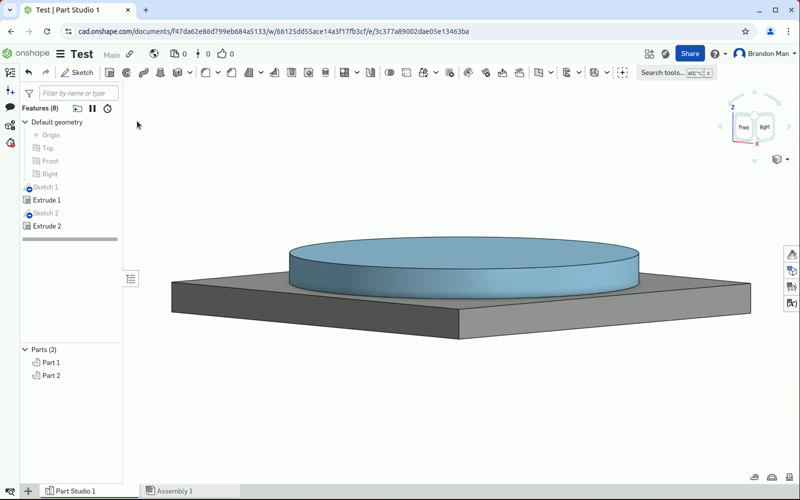
key(down, 3)
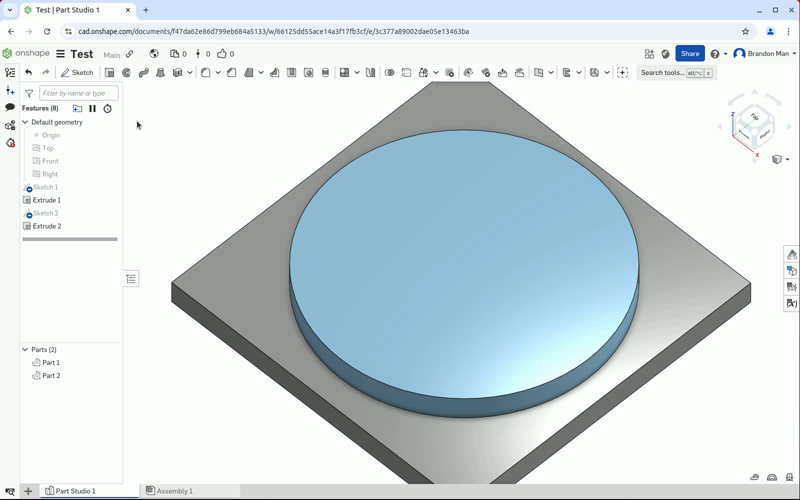
mouse_move(73, 189)
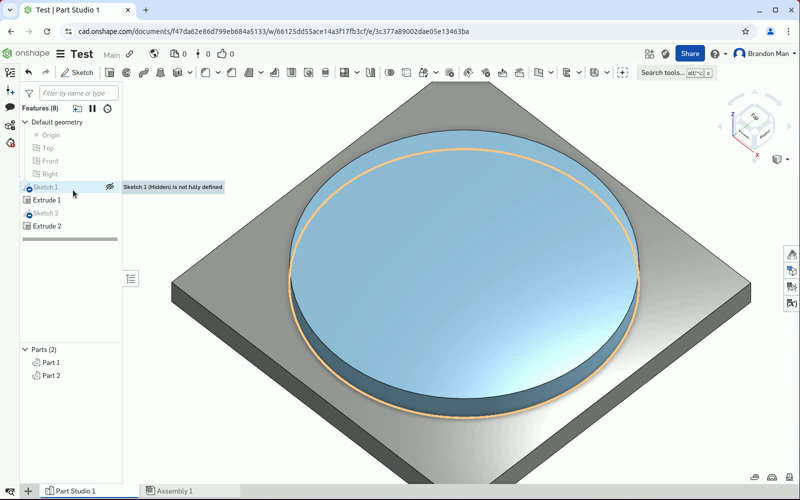
click(73, 189)